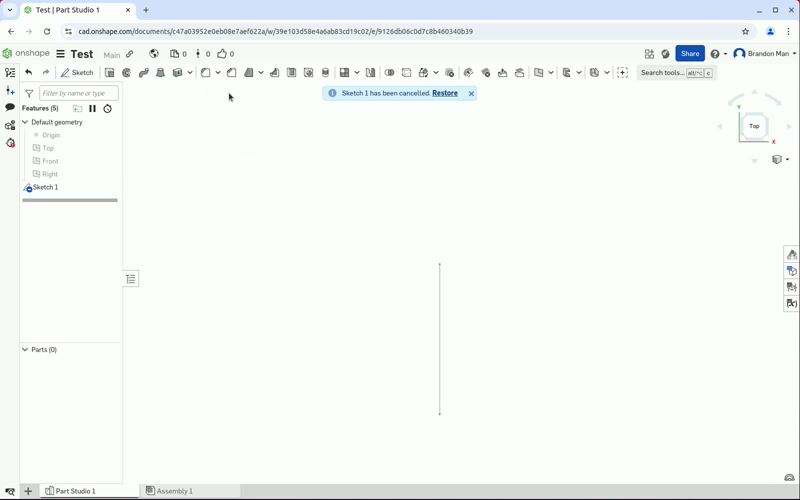
key(shift+h)
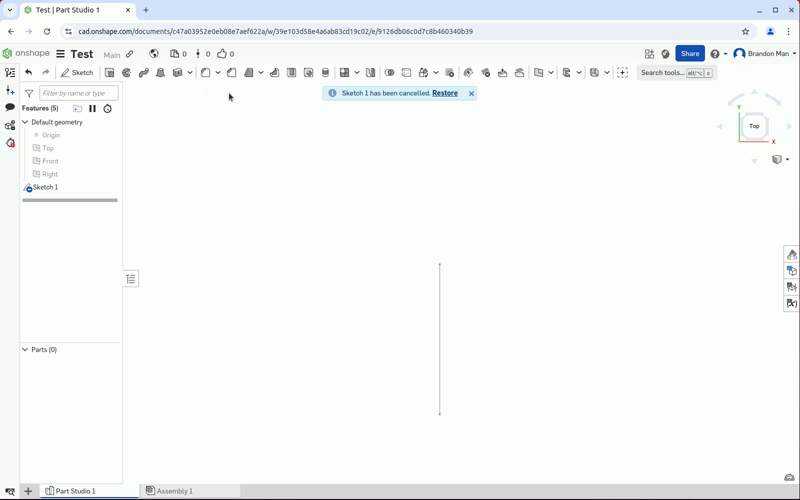
key(shift+s)
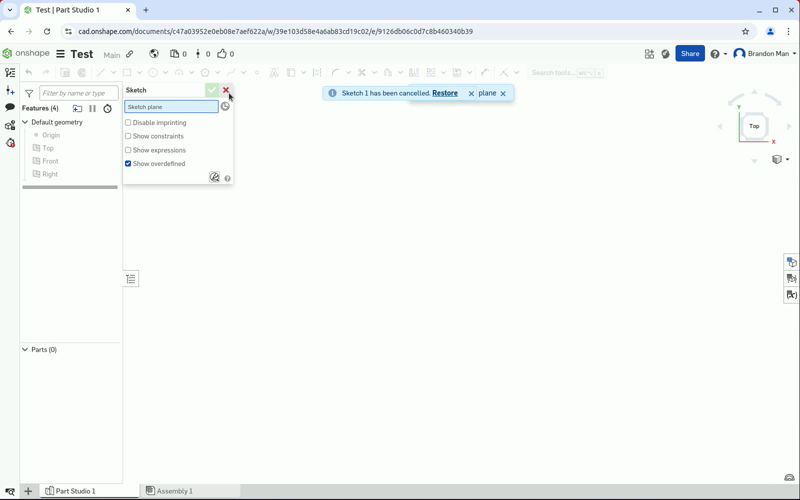
mouse_move(73, 150)
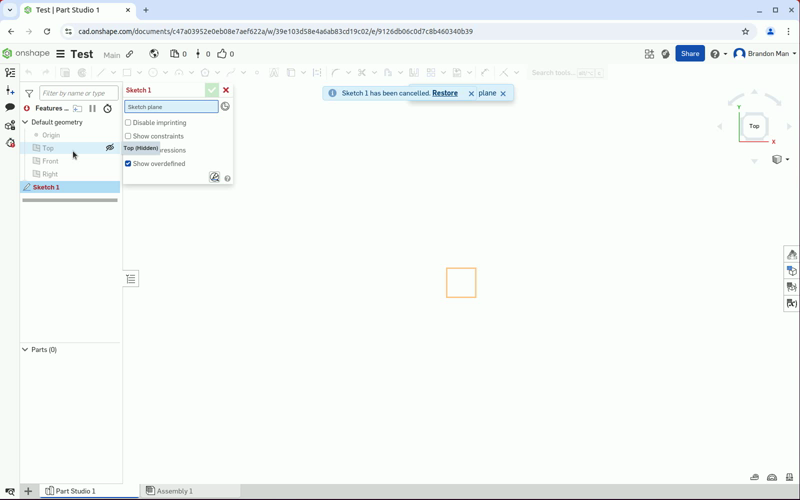
click(73, 150)
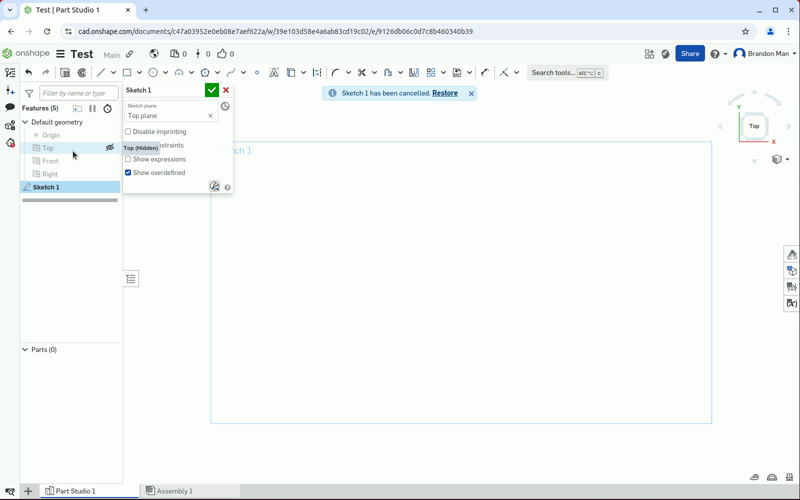
mouse_move(73, 352)
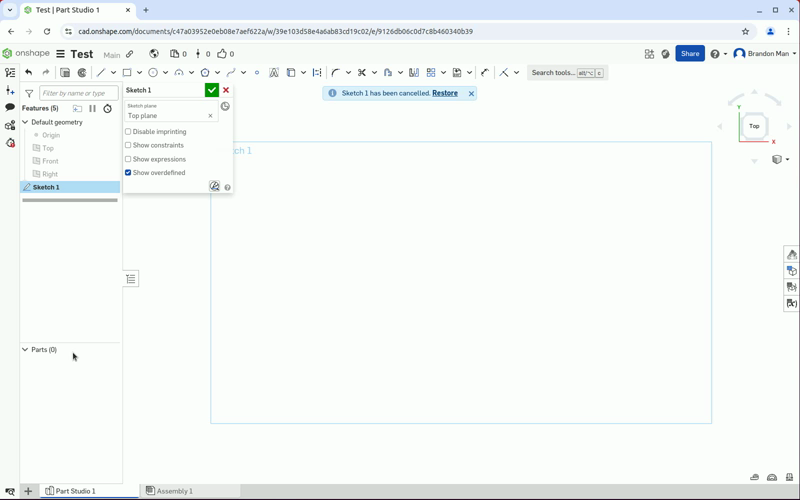
key(y)
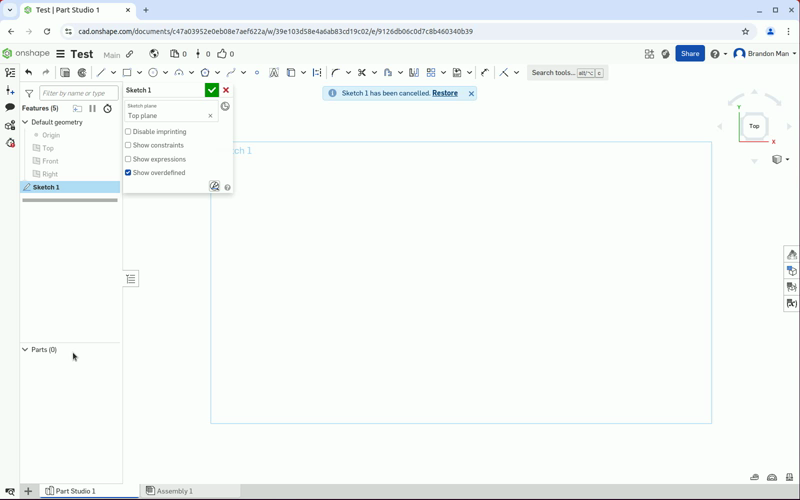
key(c)
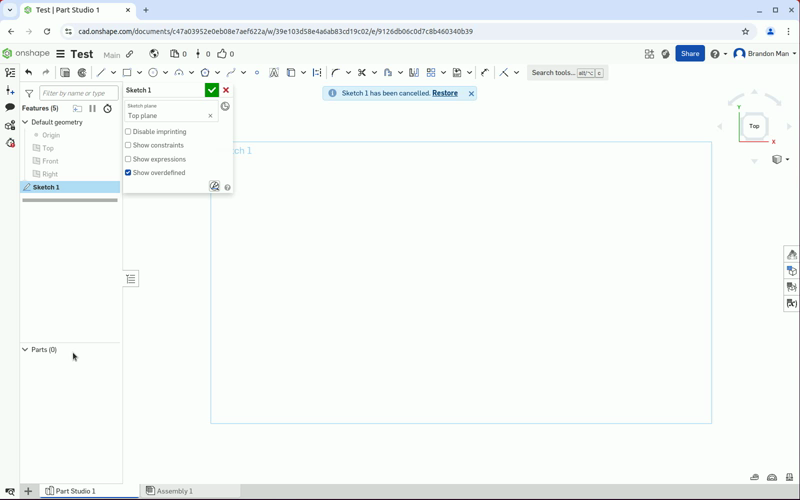
key_down(shift)
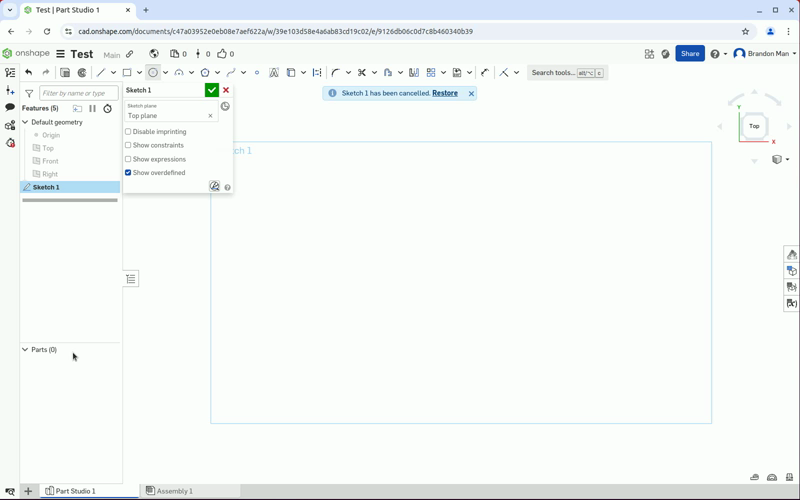
mouse_move(461, 282)
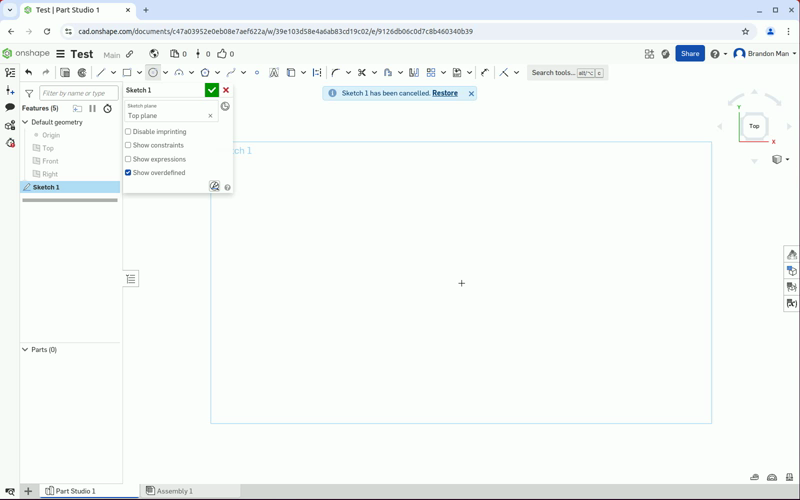
click(461, 282)
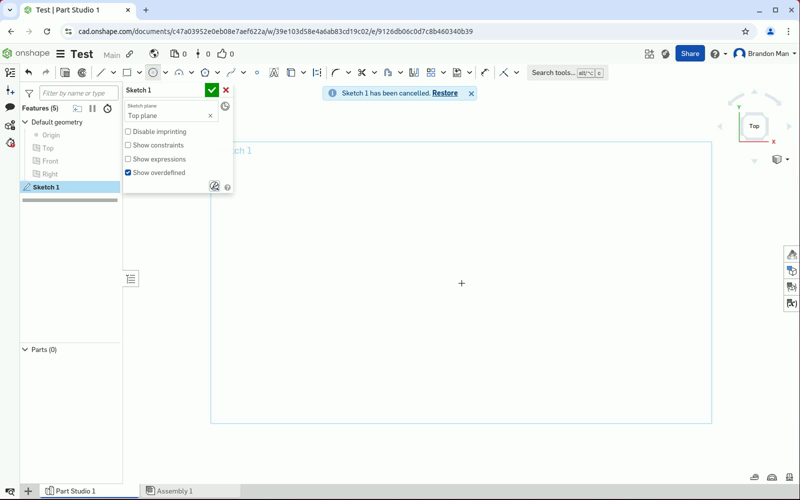
key_up(shift)
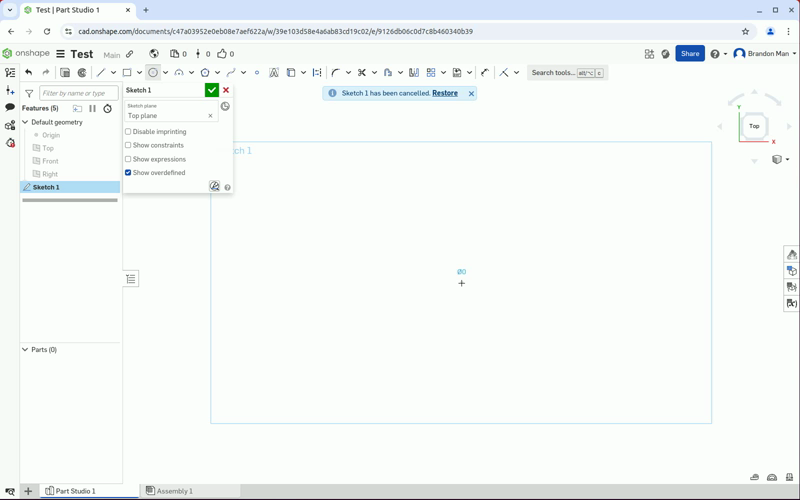
mouse_move(543, 282)
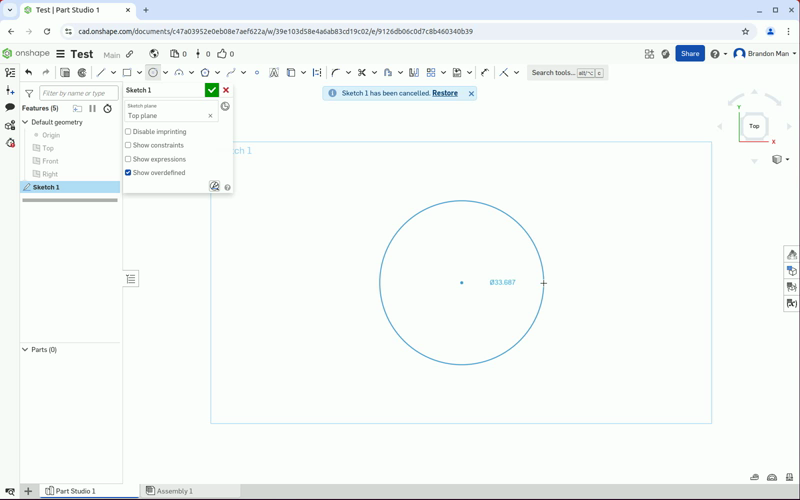
click(543, 282)
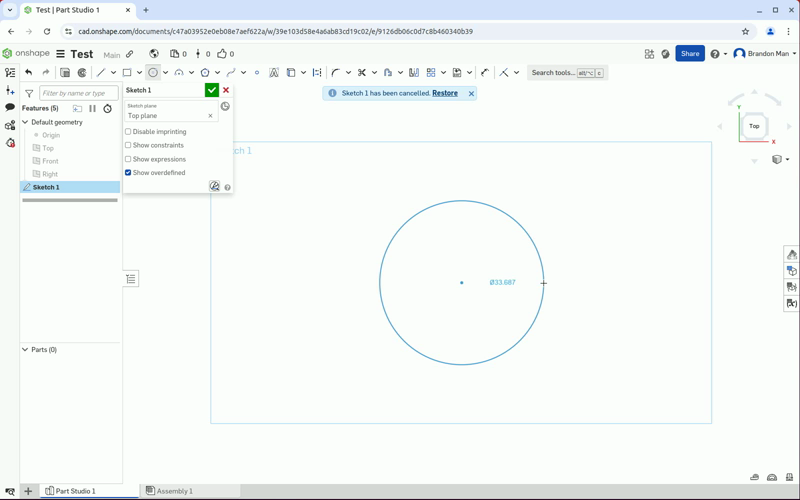
key(esc)
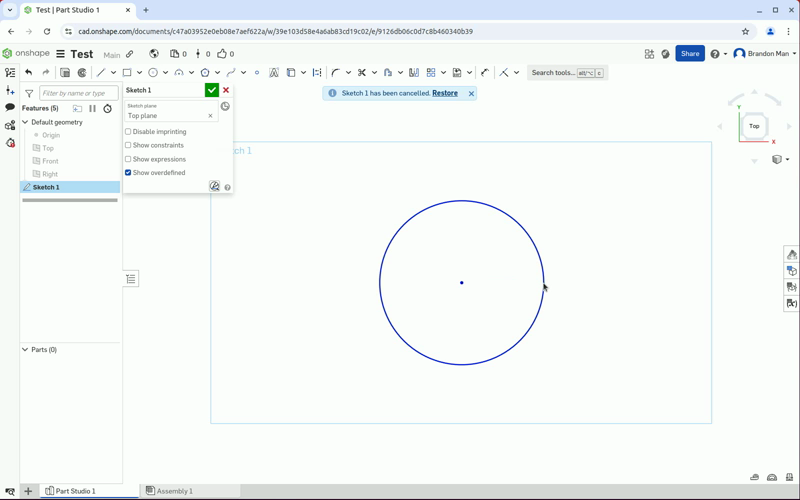
mouse_move(485, 283)
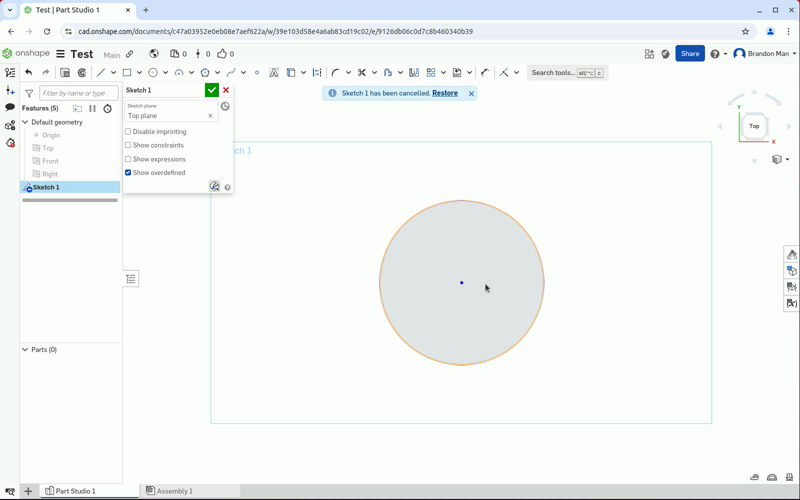
click(485, 283)
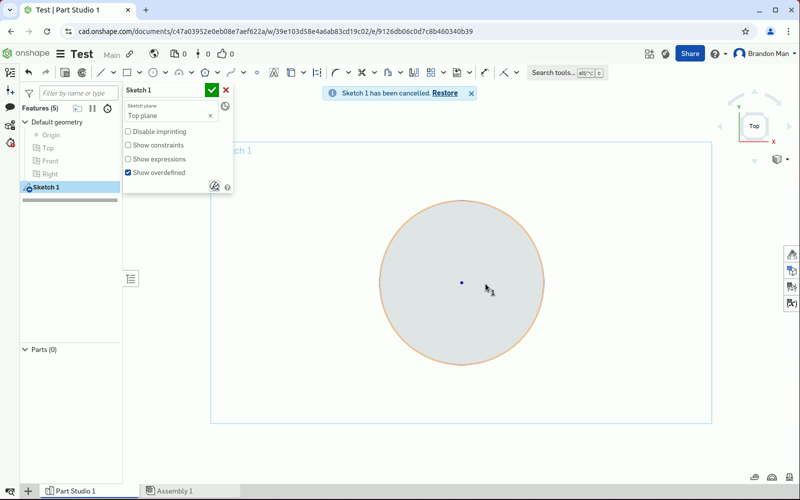
mouse_move(73, 352)
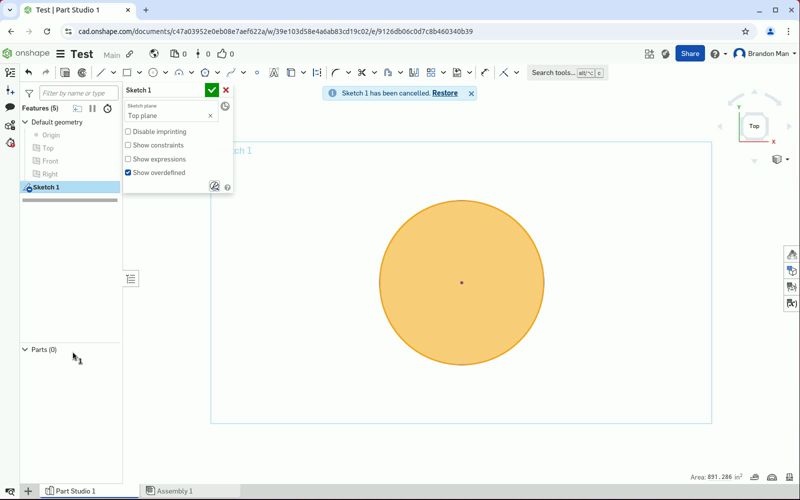
key(shift+y)
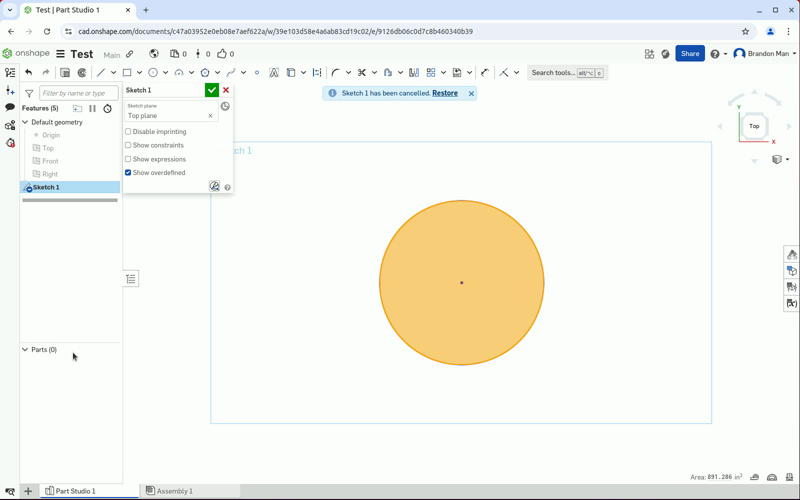
key(shift+e)
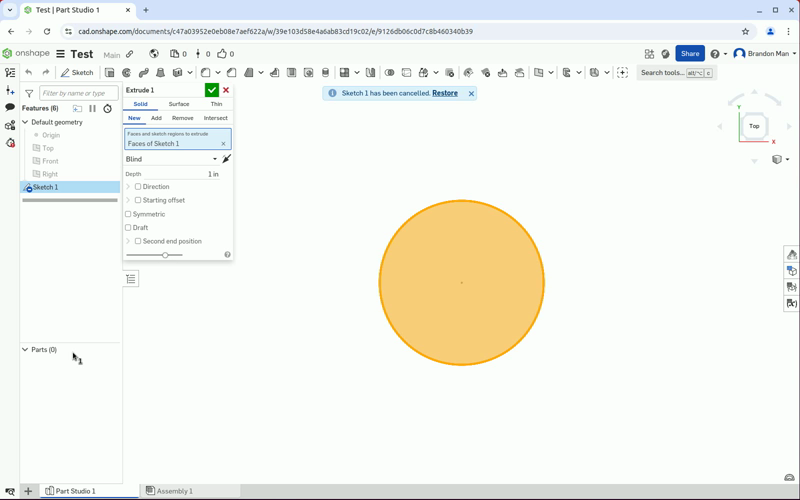
mouse_move(143, 106)
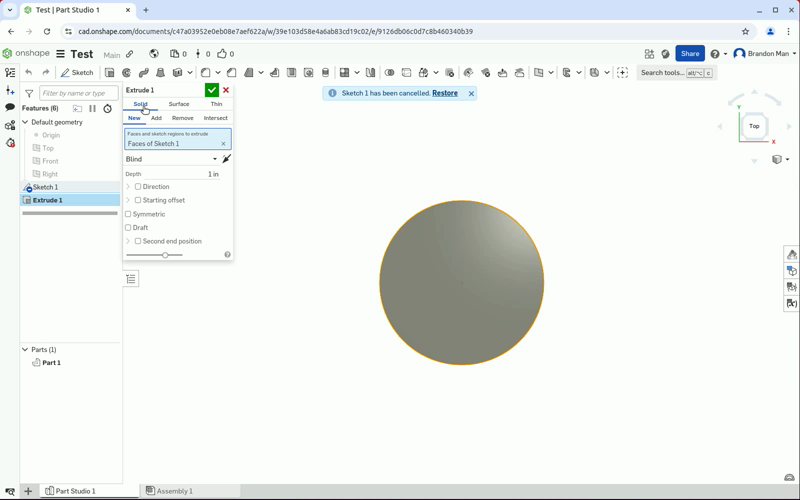
click(143, 106)
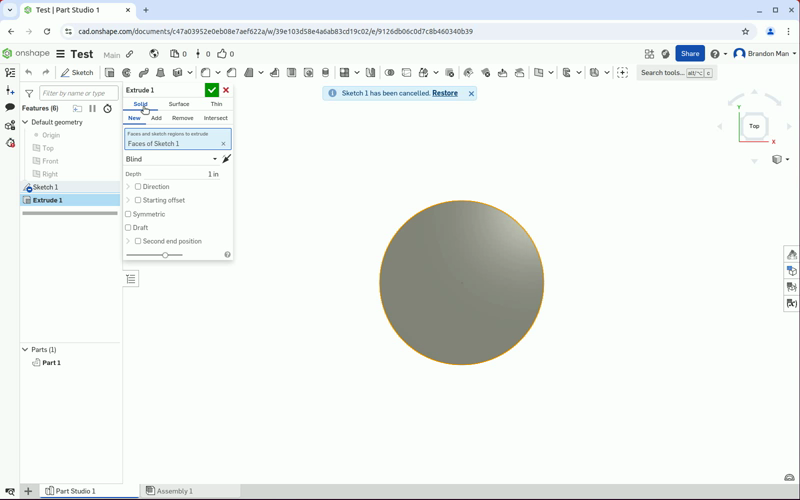
mouse_move(137, 120)
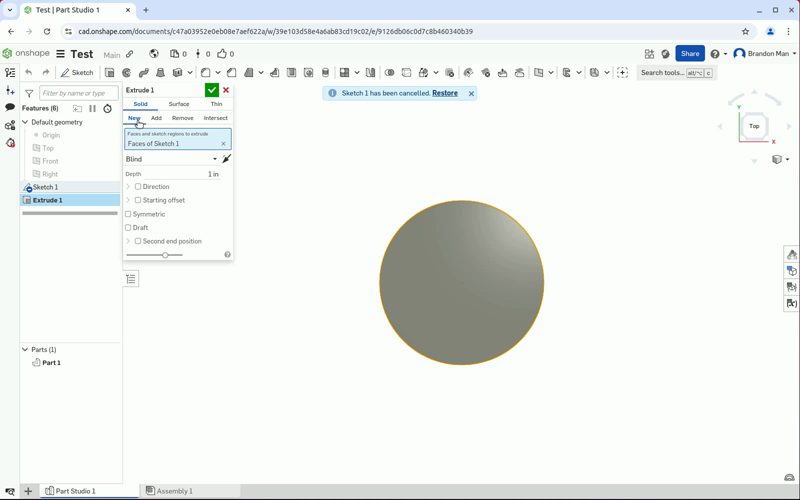
click(137, 120)
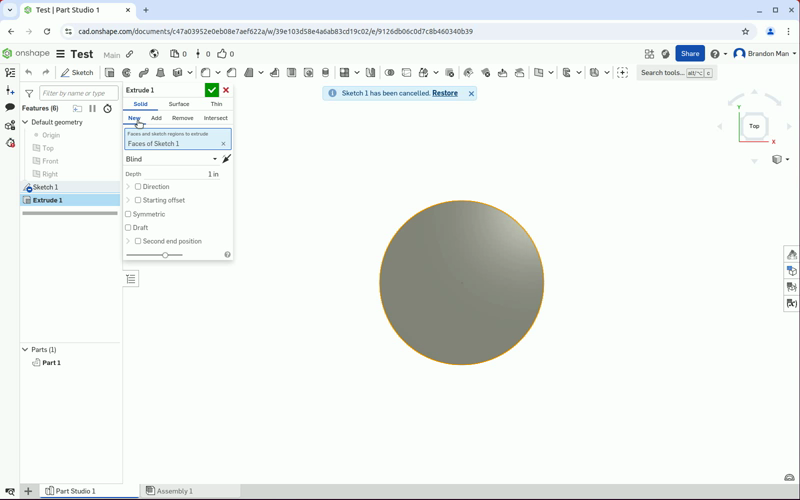
key(tab, 4)
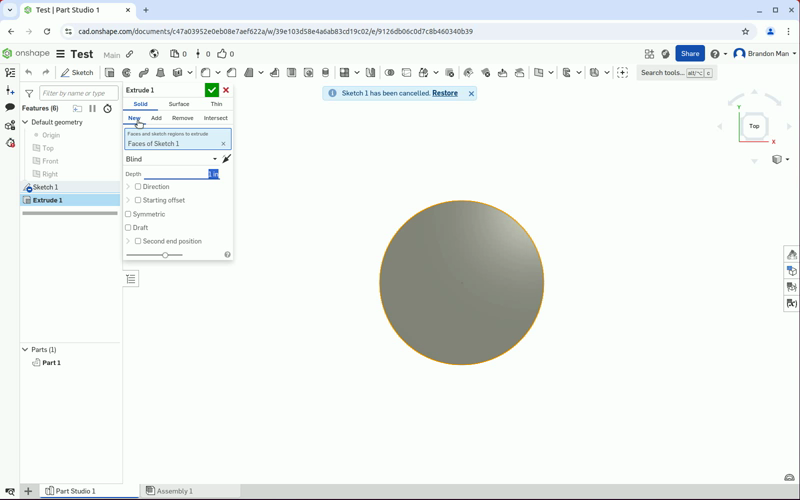
text(5.055)
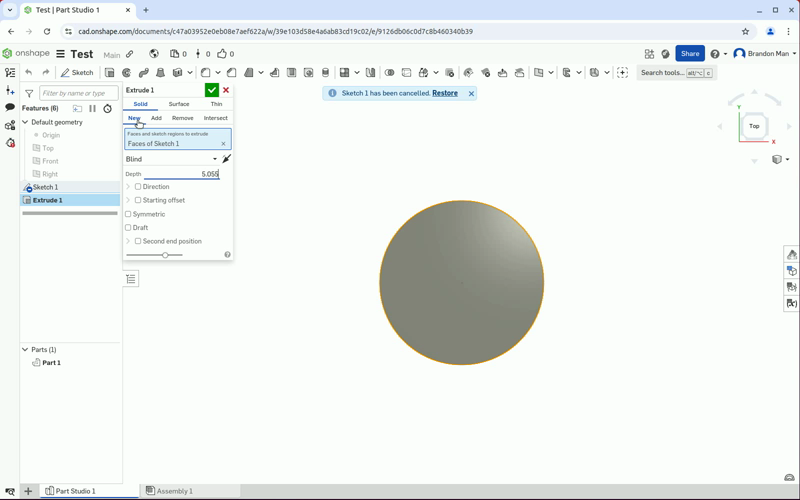
key(enter)
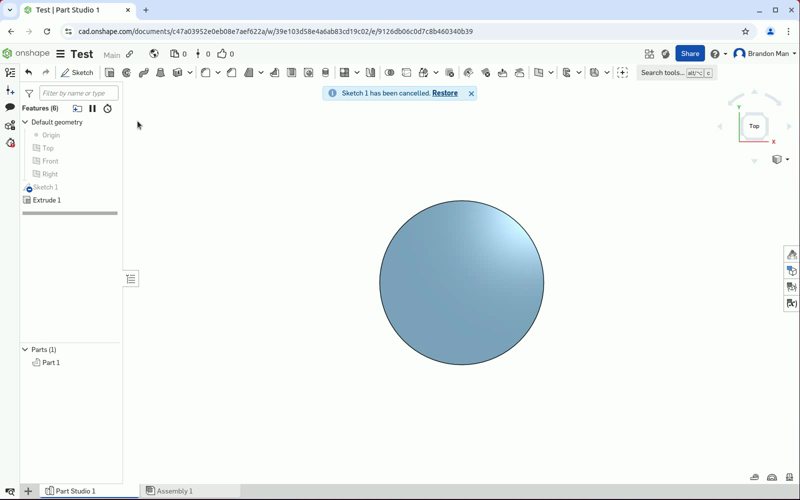
key(shift+h)
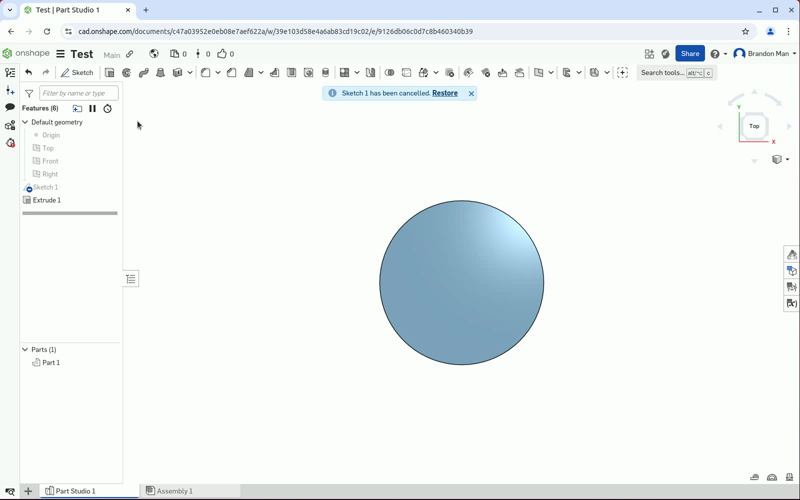
key(shift+h)
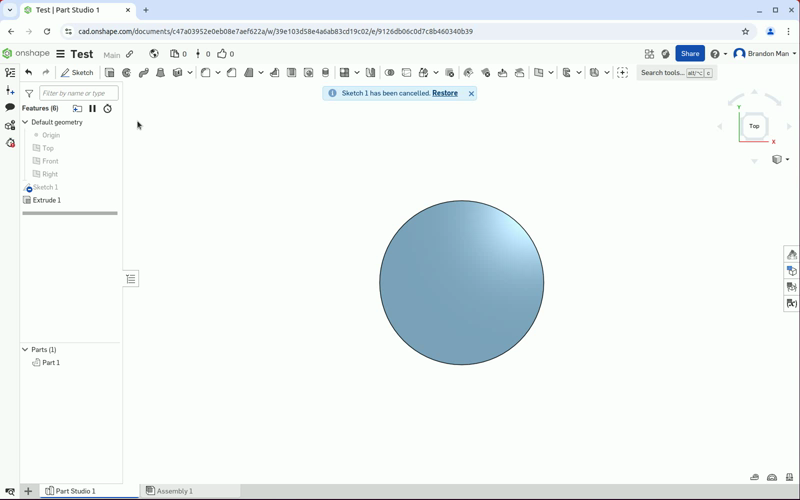
mouse_move(73, 189)
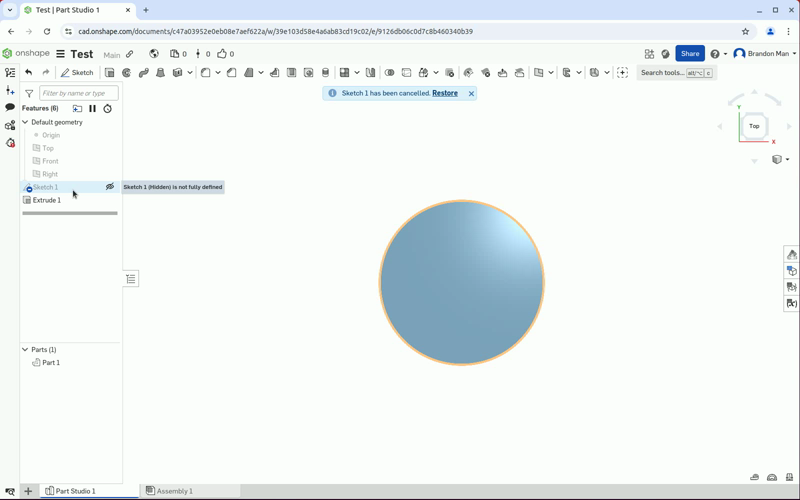
click(73, 189)
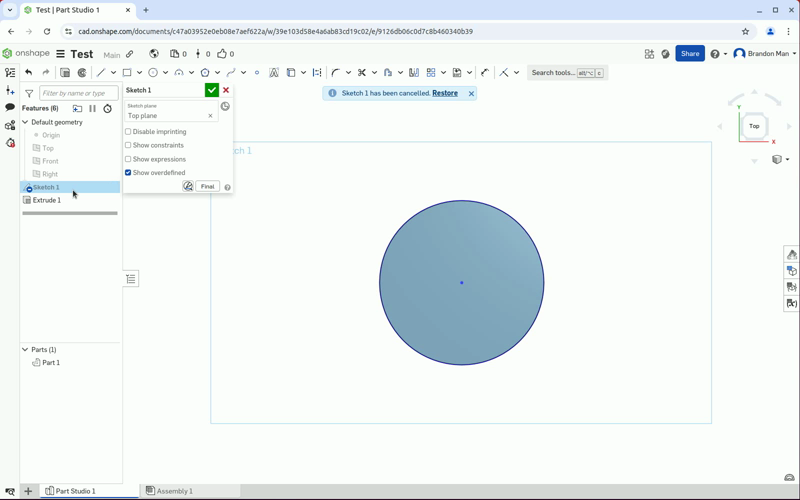
mouse_move(229, 92)
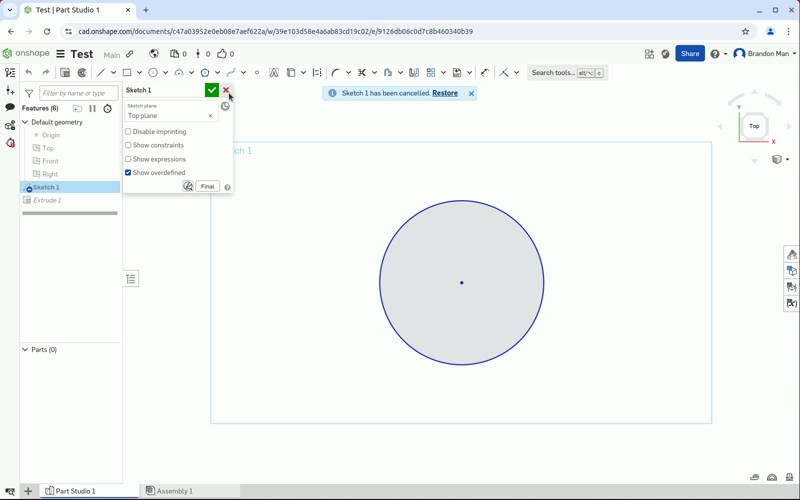
click(229, 92)
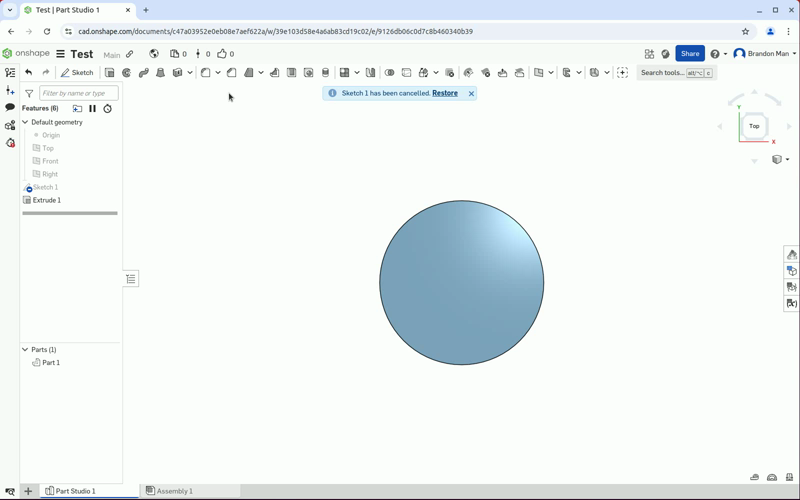
mouse_move(541, 75)
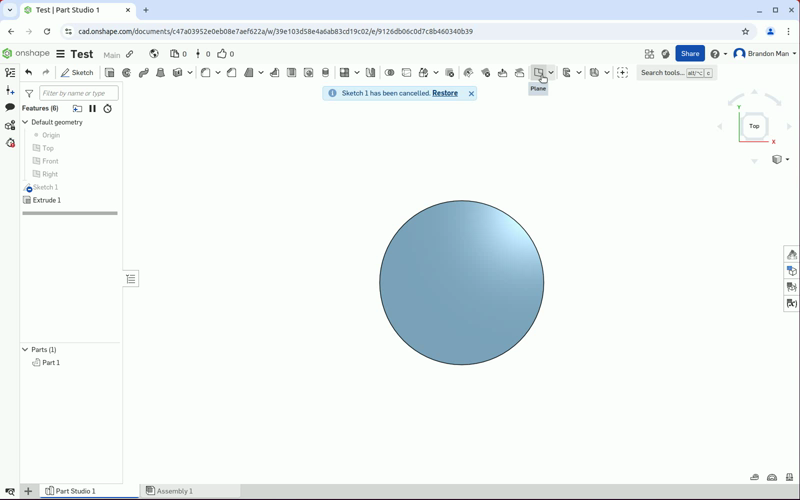
click(541, 75)
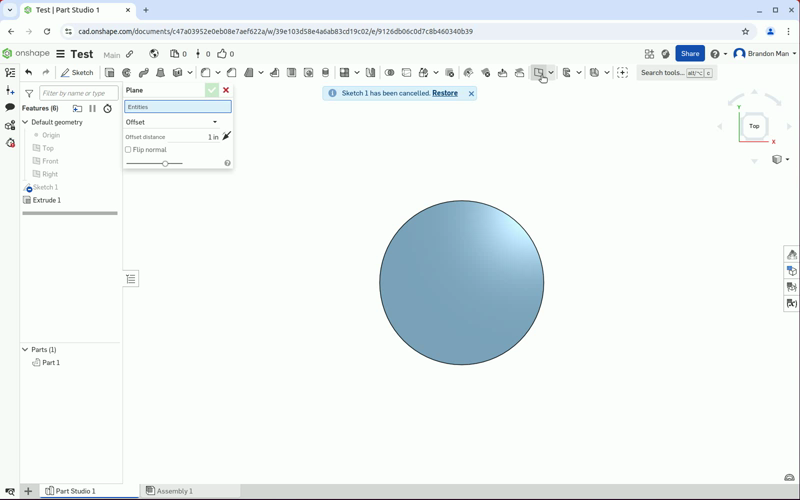
mouse_move(73, 150)
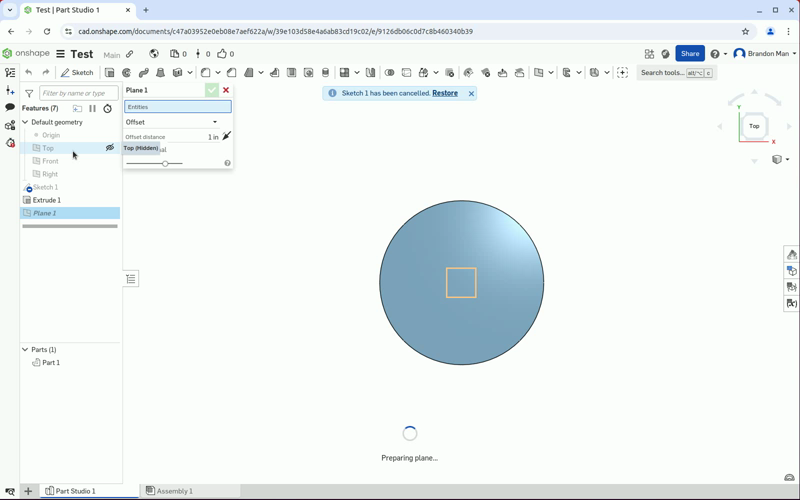
click(73, 150)
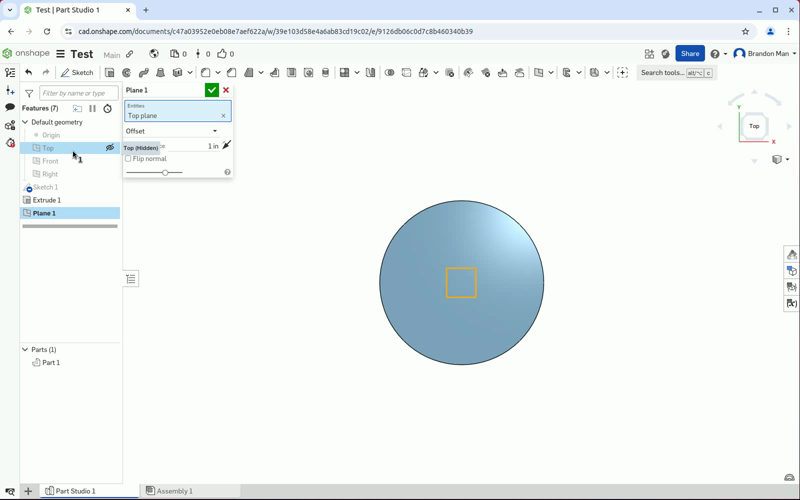
key(tab, 2)
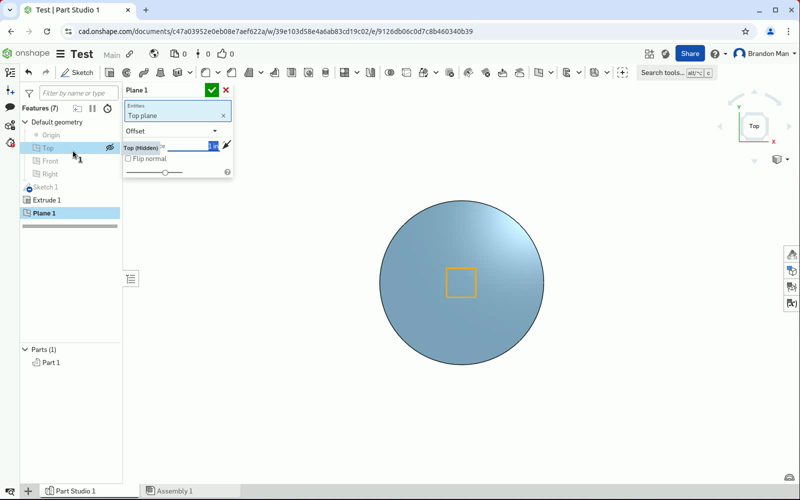
text(5.053)
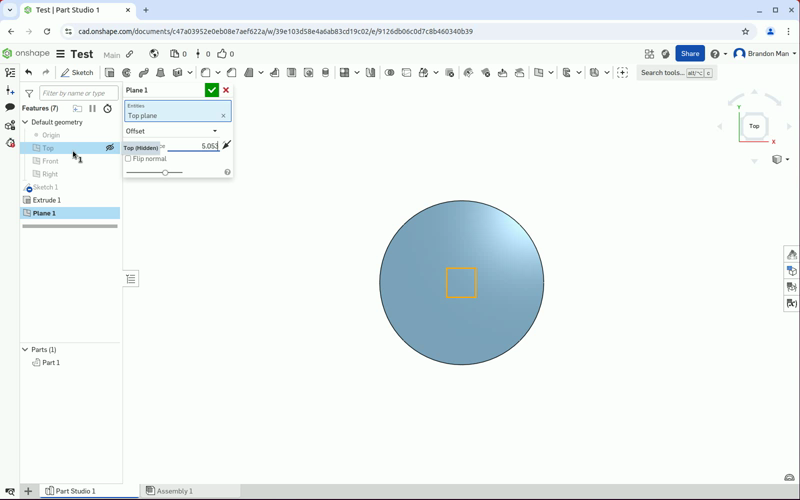
key(enter, 2)
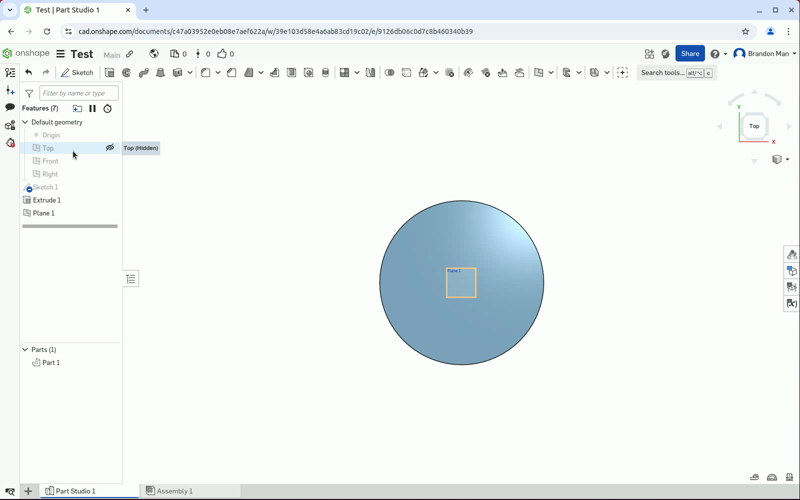
key(shift+s)
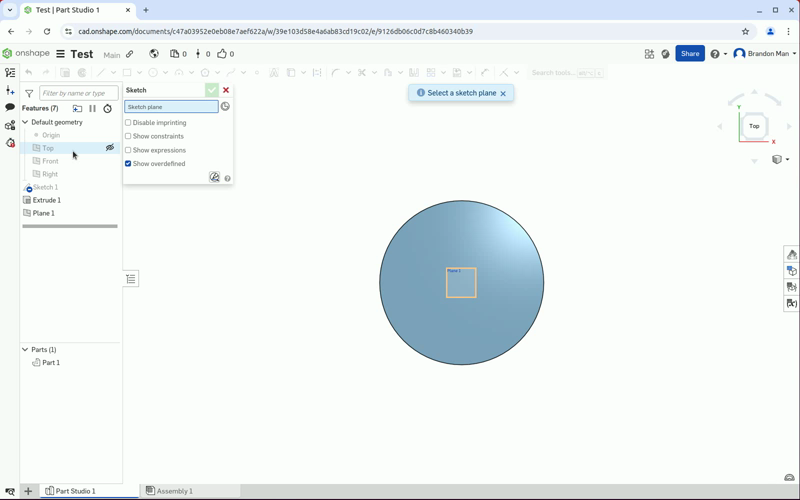
mouse_move(73, 215)
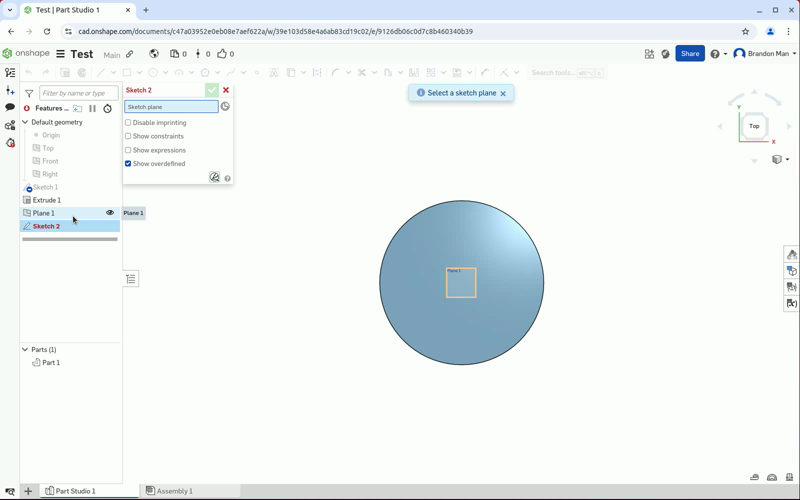
click(73, 215)
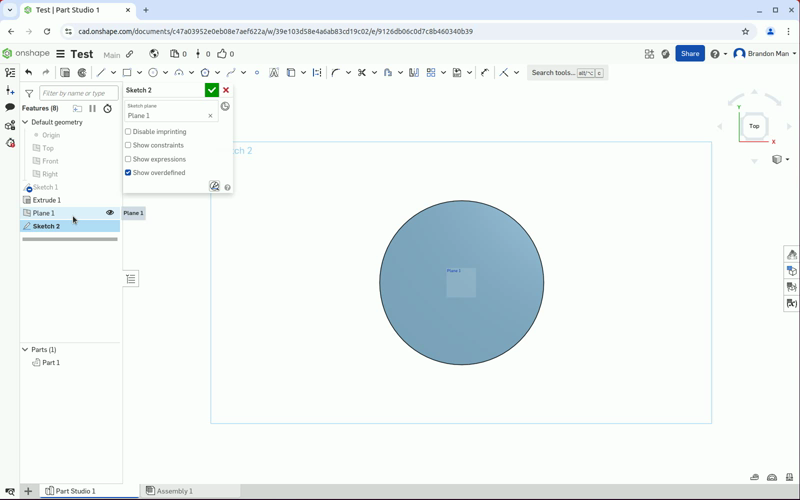
mouse_move(73, 352)
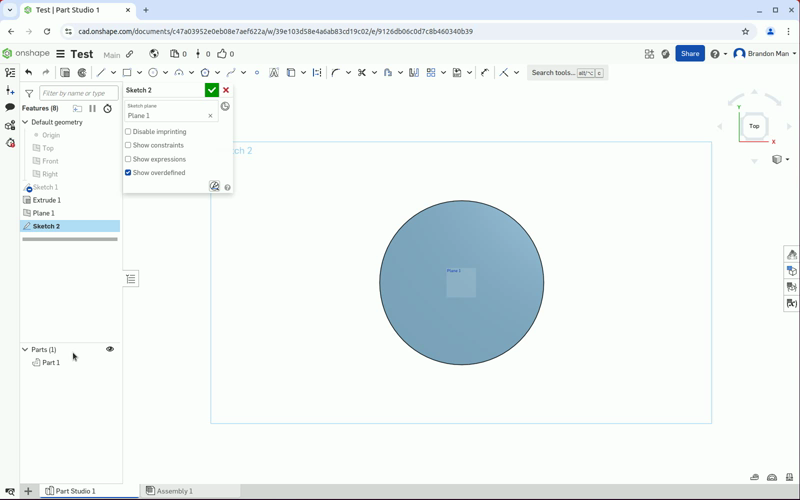
key(y)
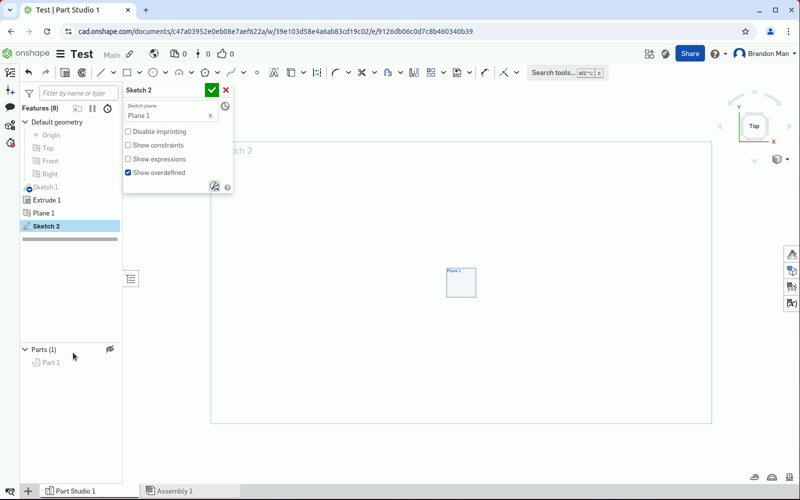
key(c)
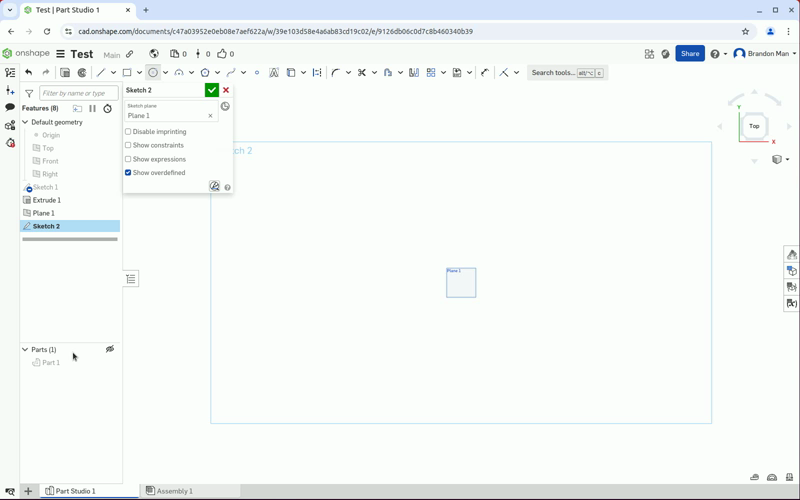
key_down(shift)
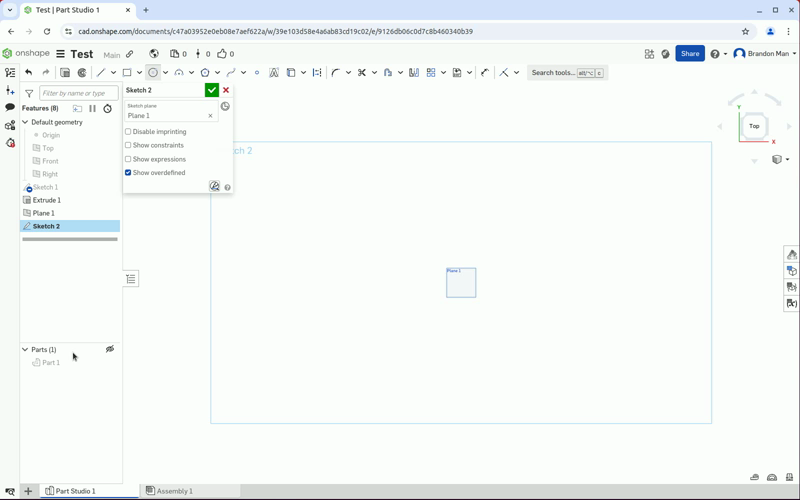
mouse_move(461, 282)
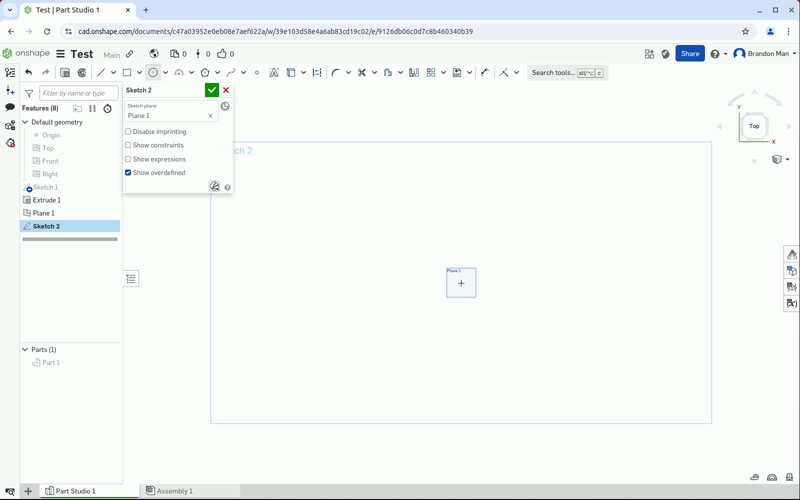
click(461, 282)
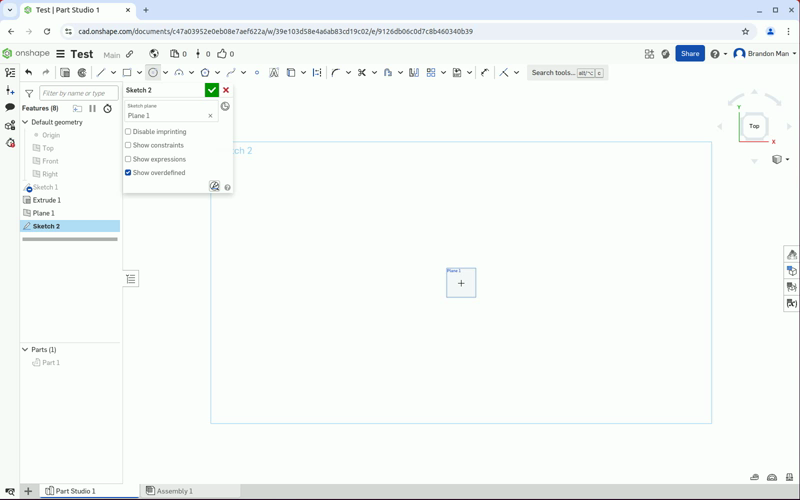
key_up(shift)
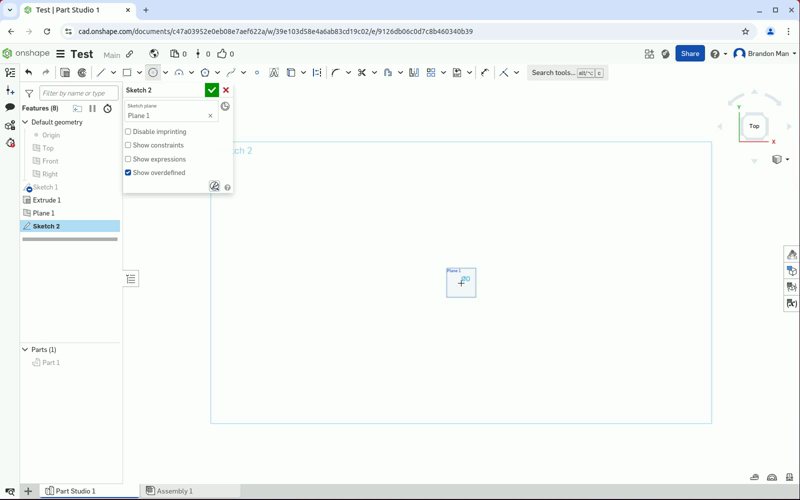
mouse_move(500, 282)
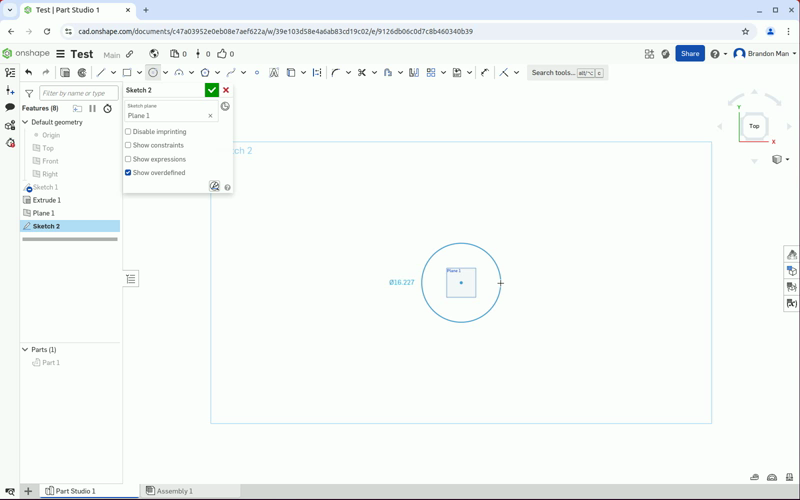
click(500, 282)
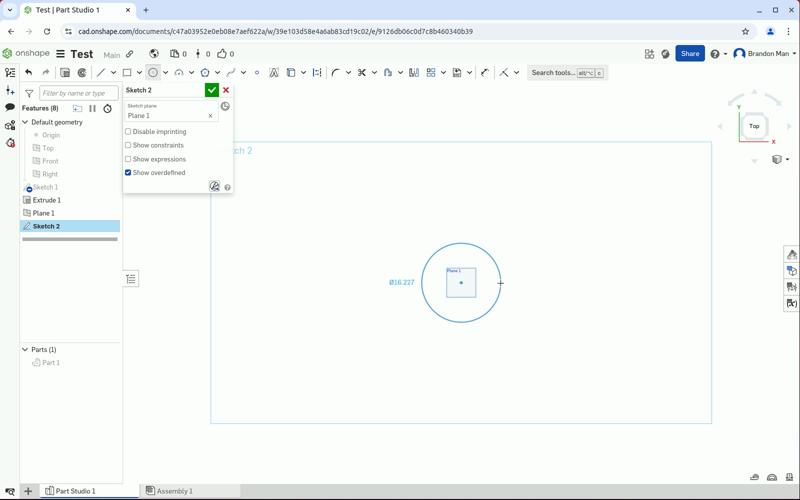
key(esc)
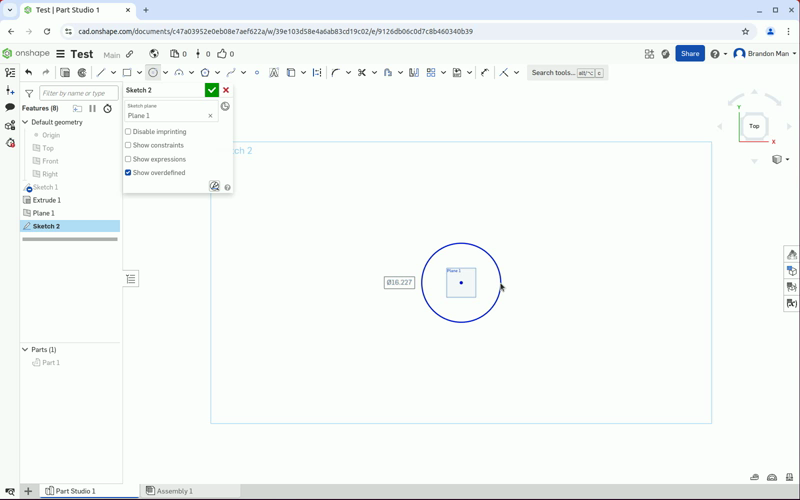
mouse_move(483, 302)
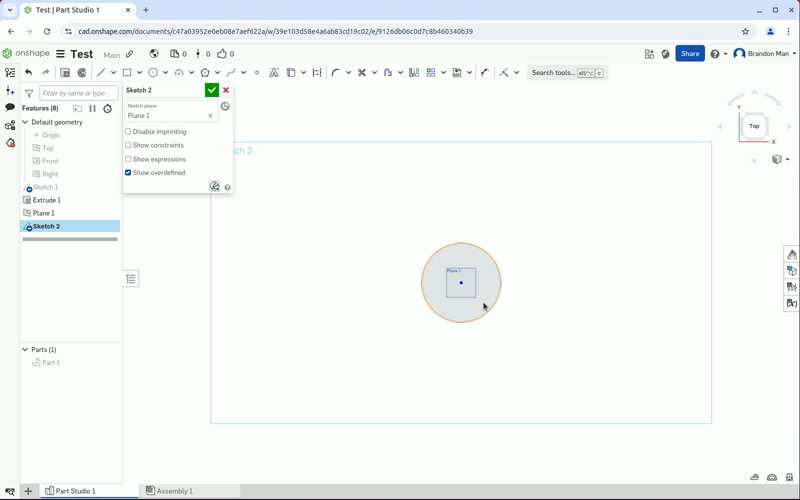
click(483, 302)
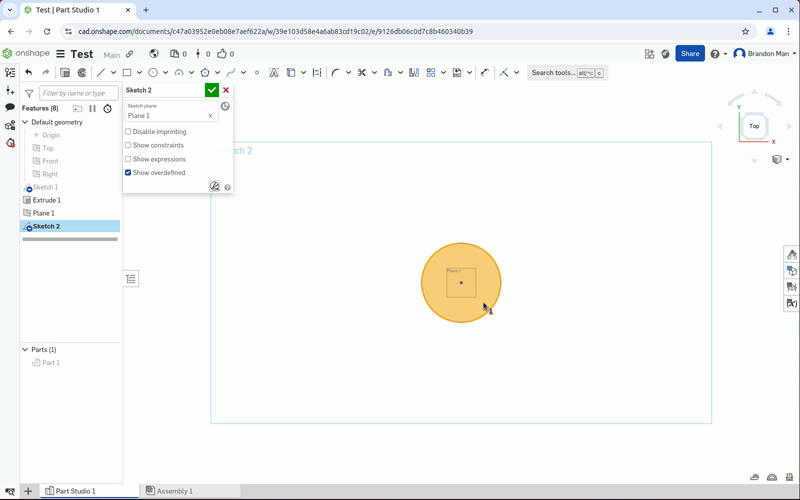
mouse_move(73, 352)
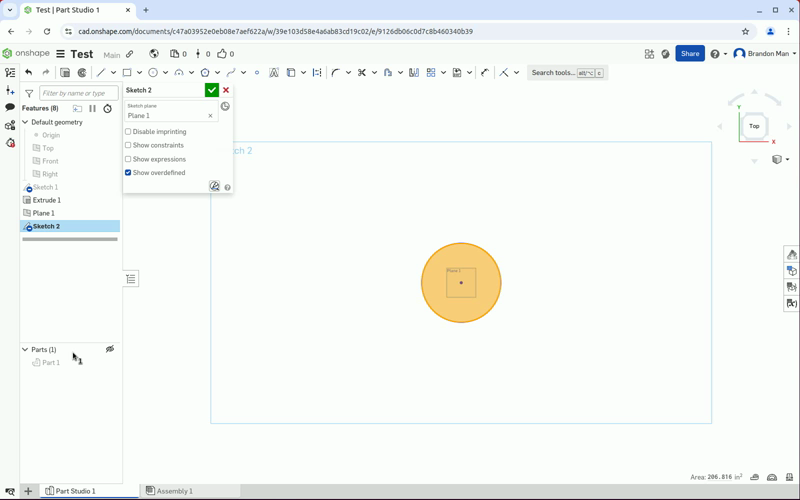
key(shift+y)
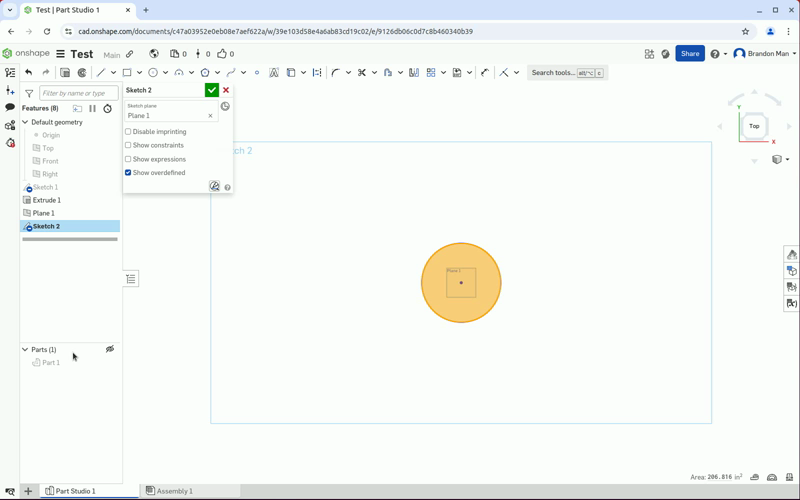
key(shift+e)
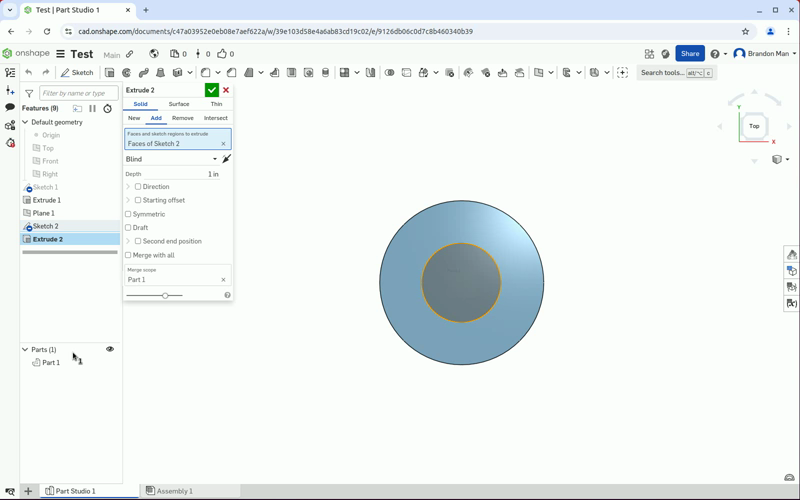
mouse_move(143, 106)
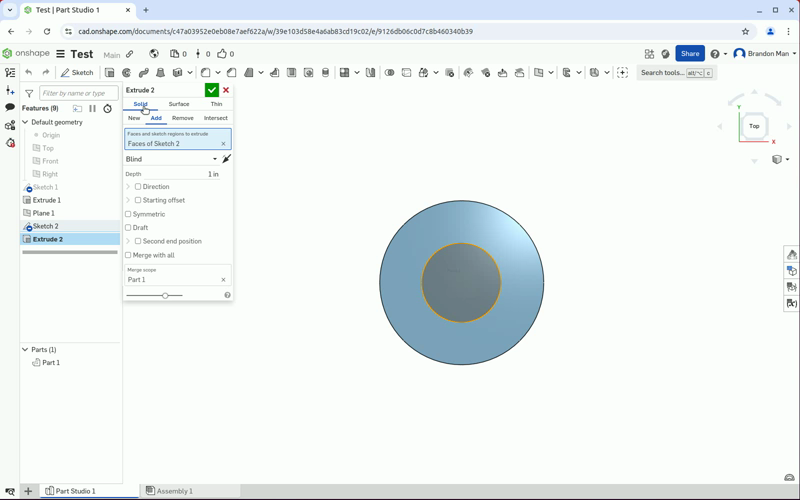
click(143, 106)
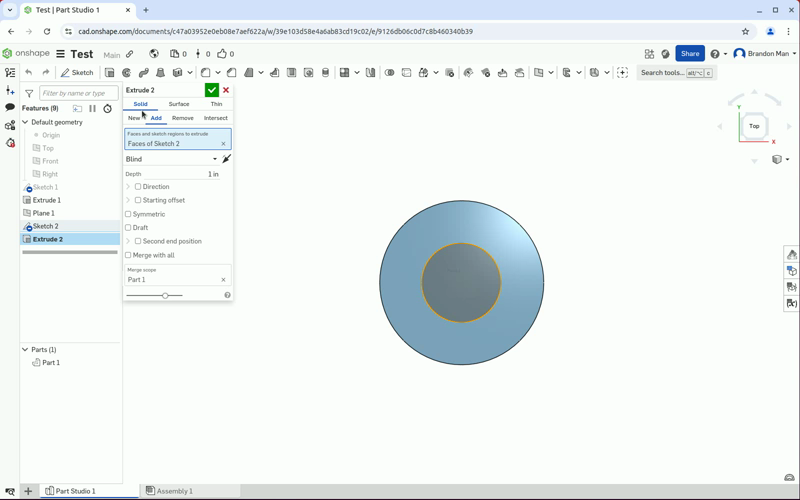
mouse_move(137, 120)
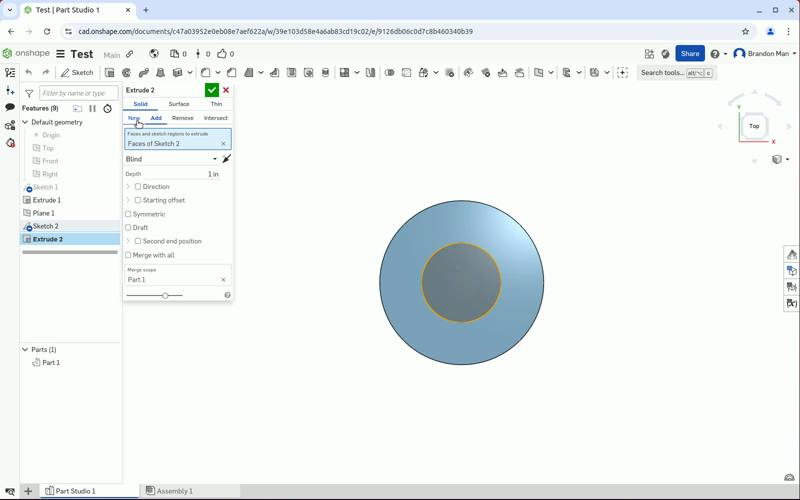
click(137, 120)
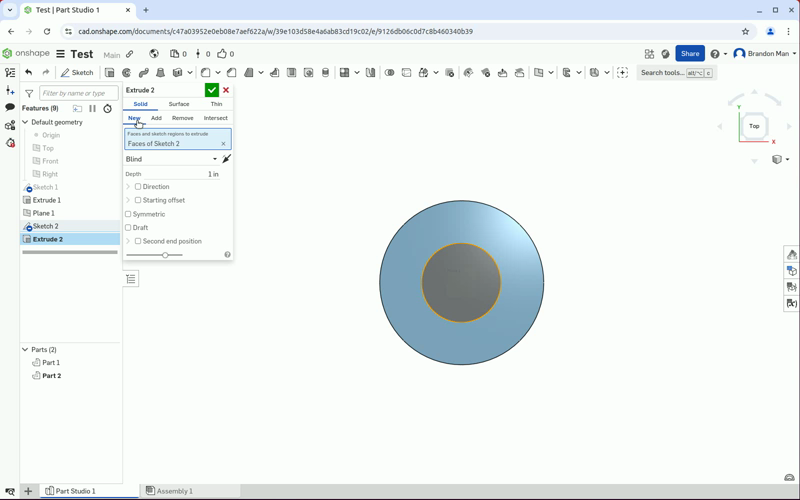
key(tab, 4)
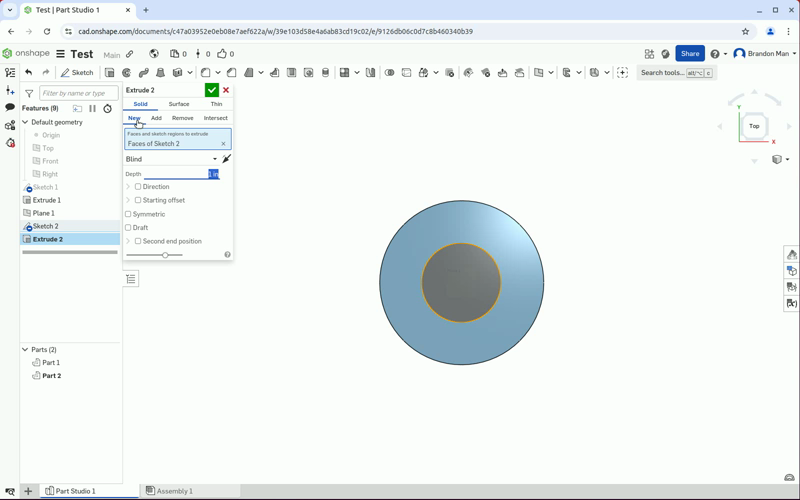
text(18.053)
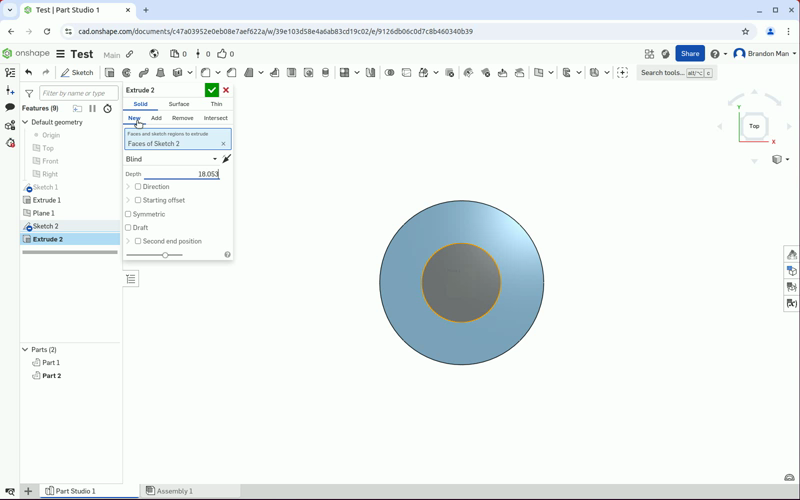
key(enter)
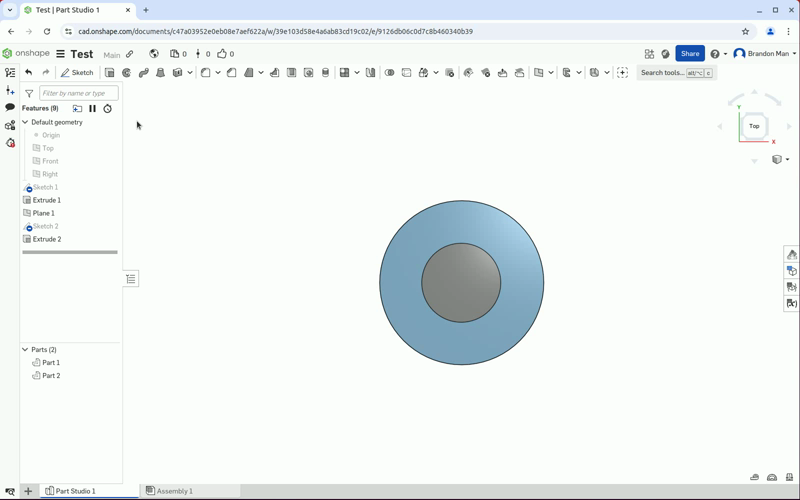
key(shift+h)
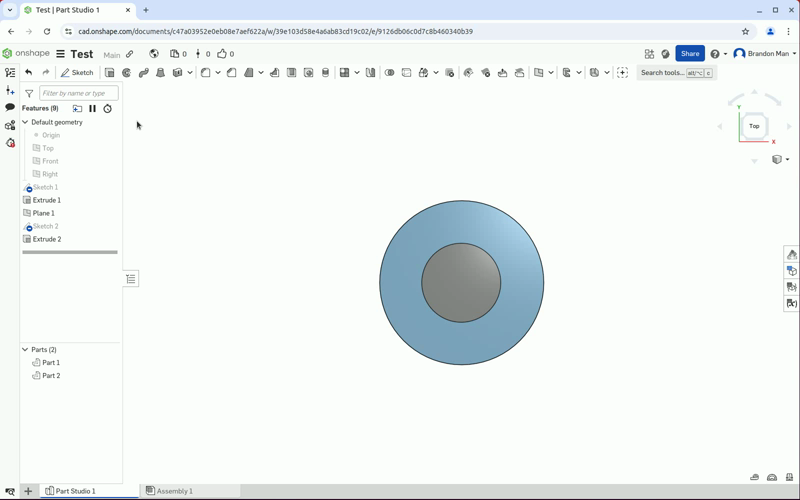
key(shift+h)
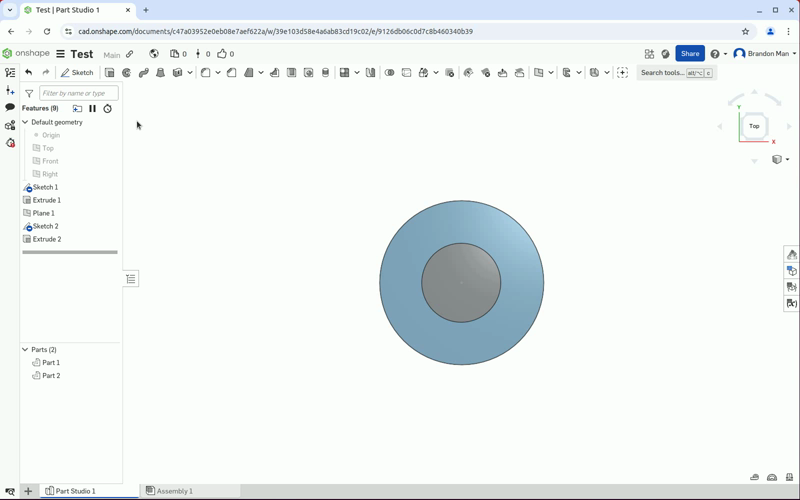
key(shift+7)
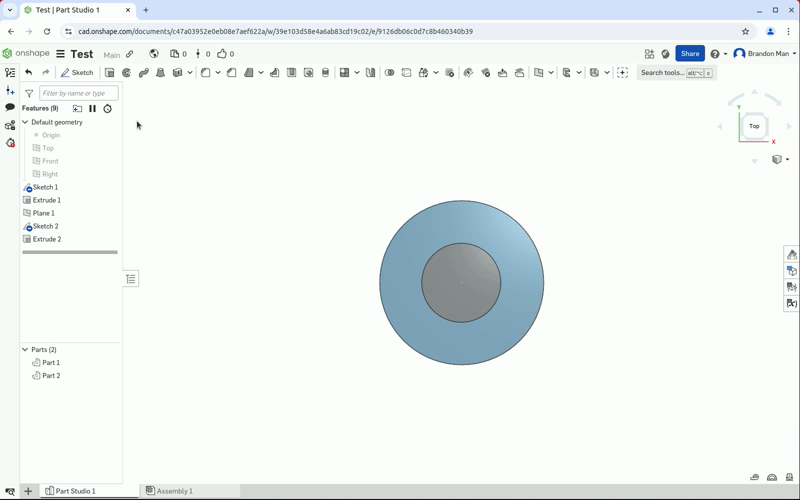
key(up, 3)
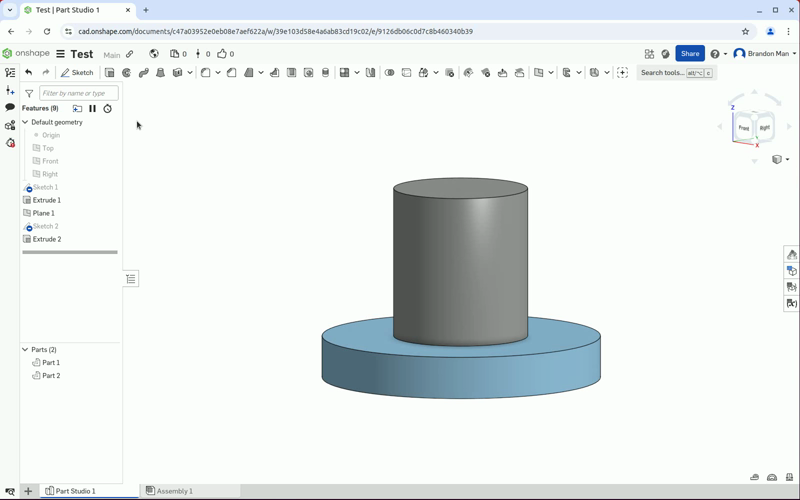
key(left, 3)
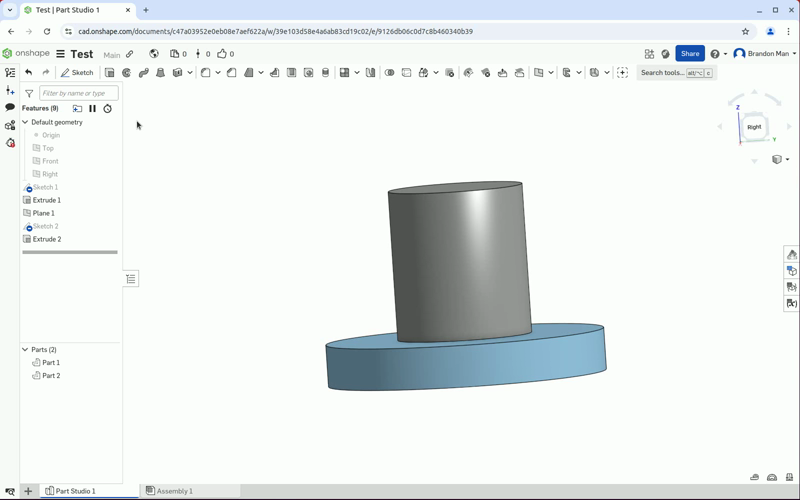
key(right, 3)
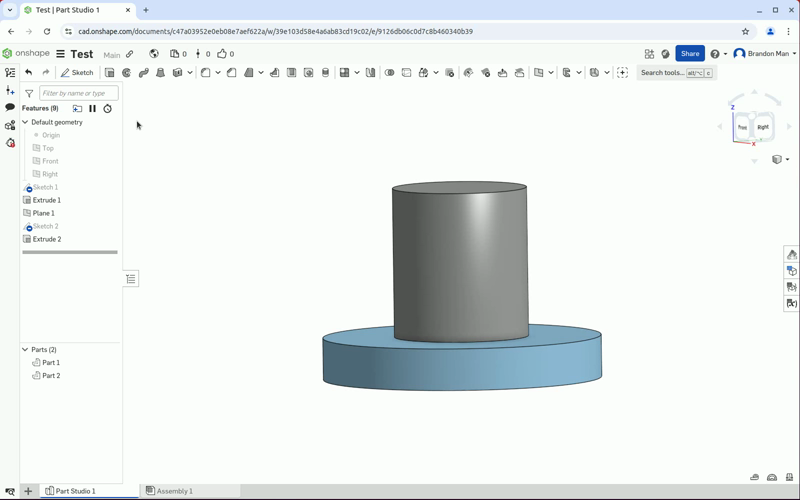
key(down, 3)
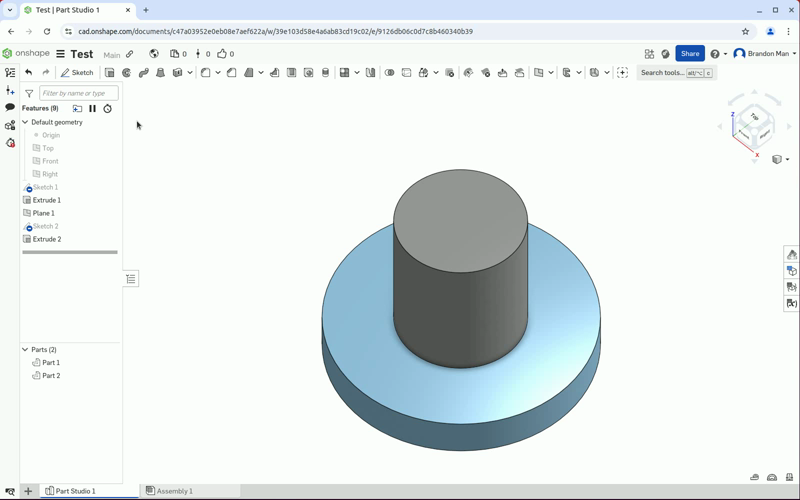
mouse_move(73, 189)
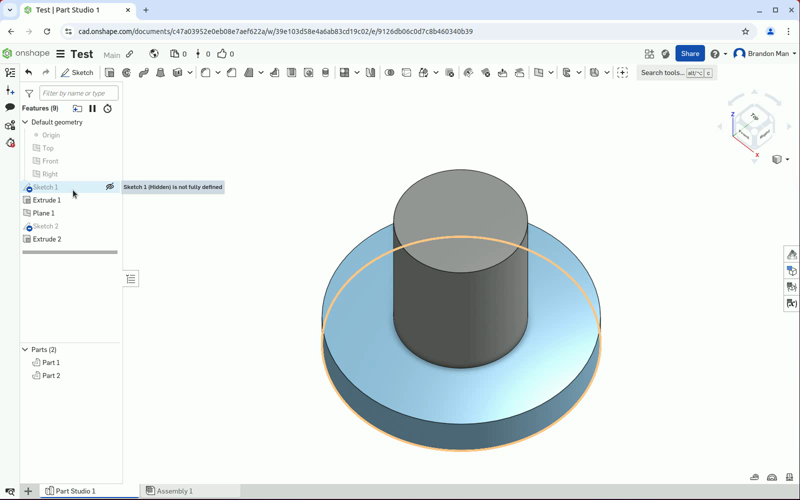
click(73, 189)